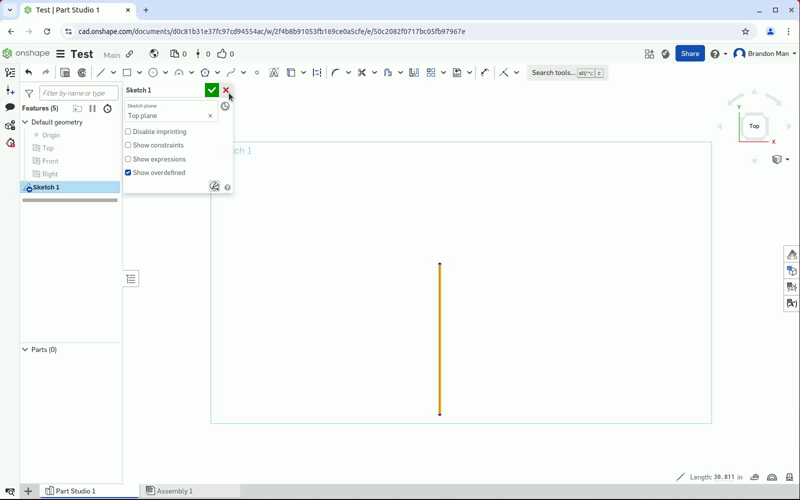
key(shift+h)
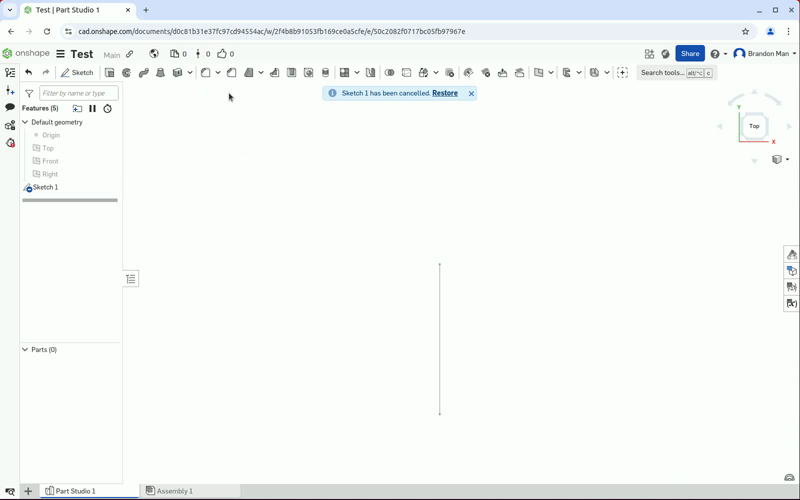
key(shift+s)
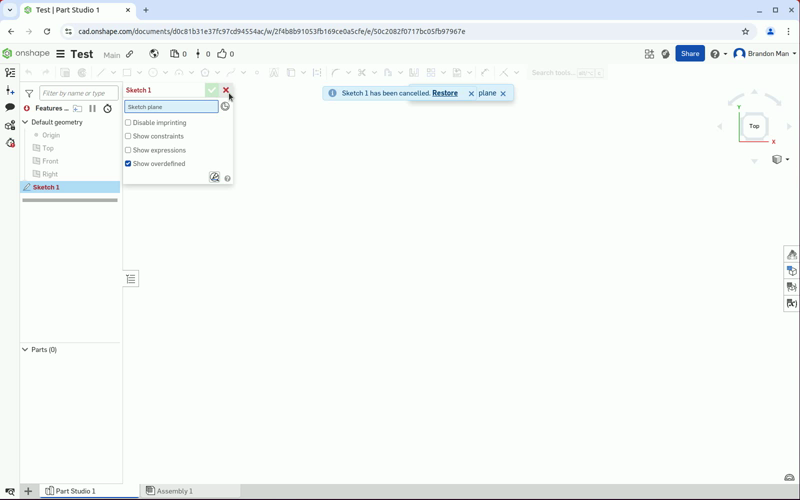
mouse_move(73, 150)
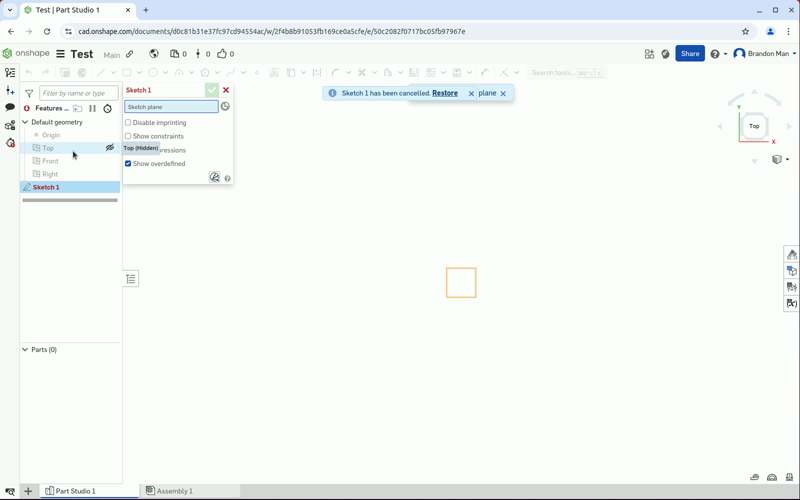
click(73, 150)
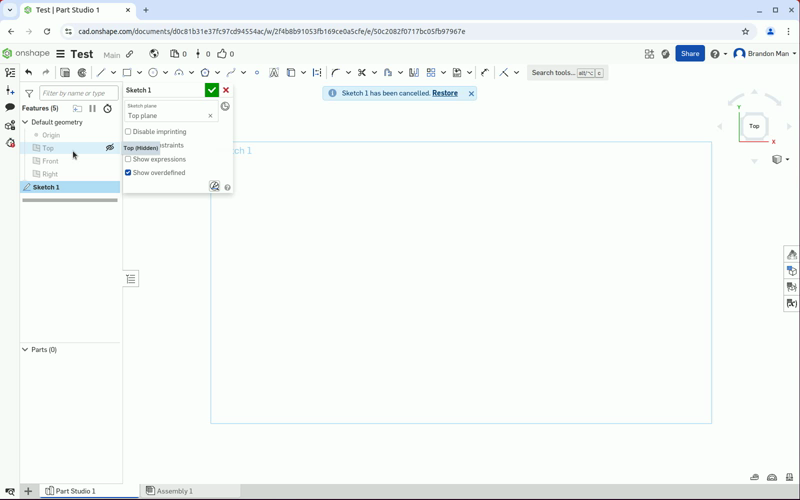
mouse_move(73, 352)
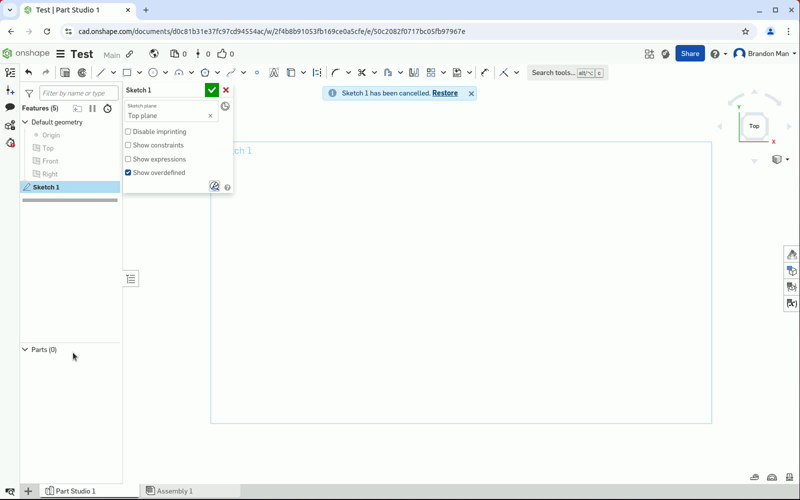
key(y)
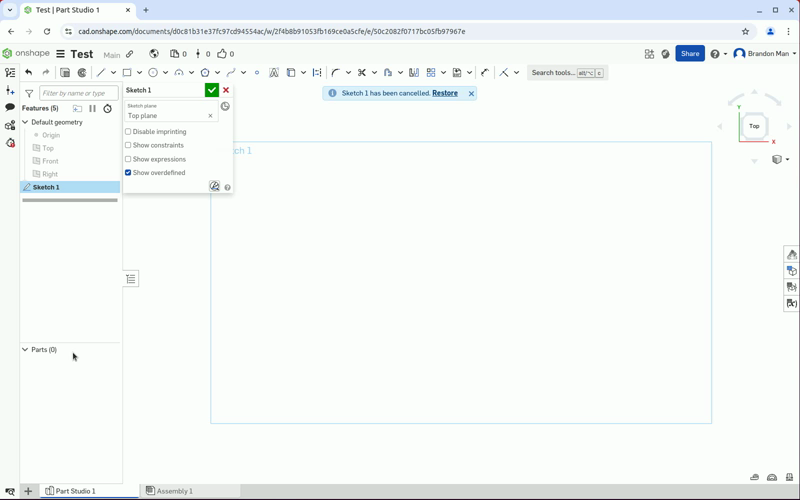
key(c)
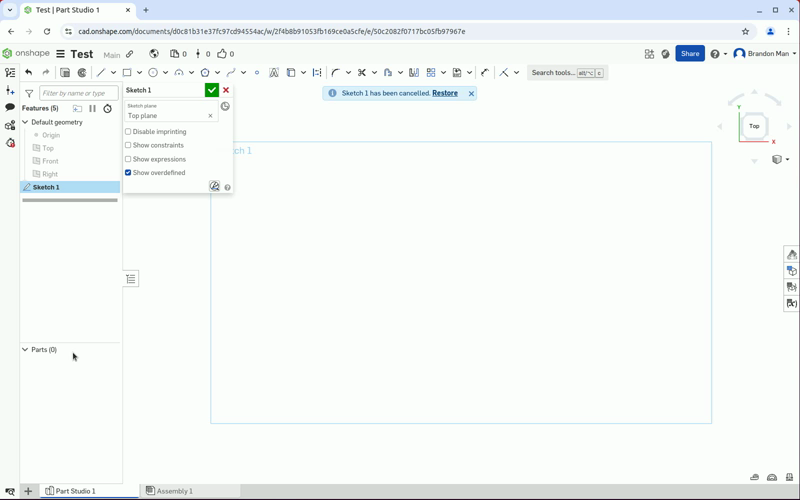
key_down(shift)
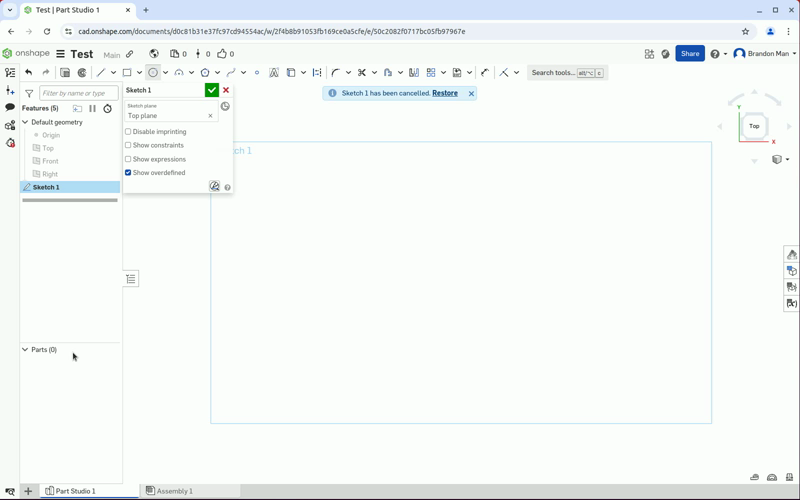
mouse_move(460, 282)
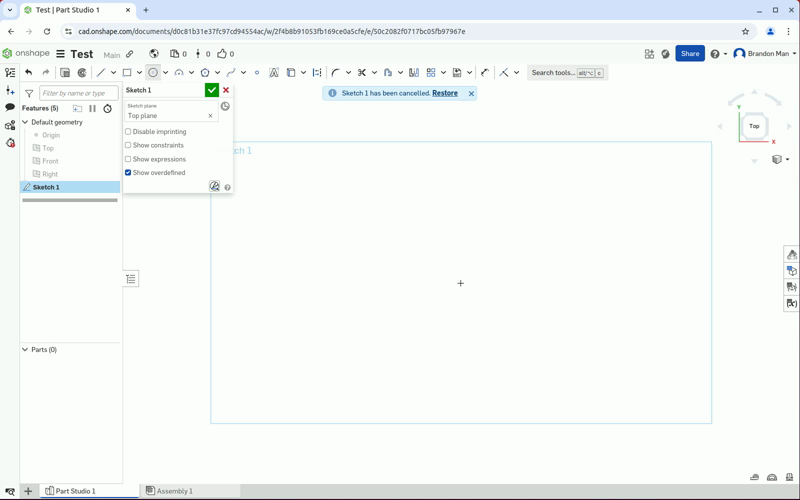
click(460, 282)
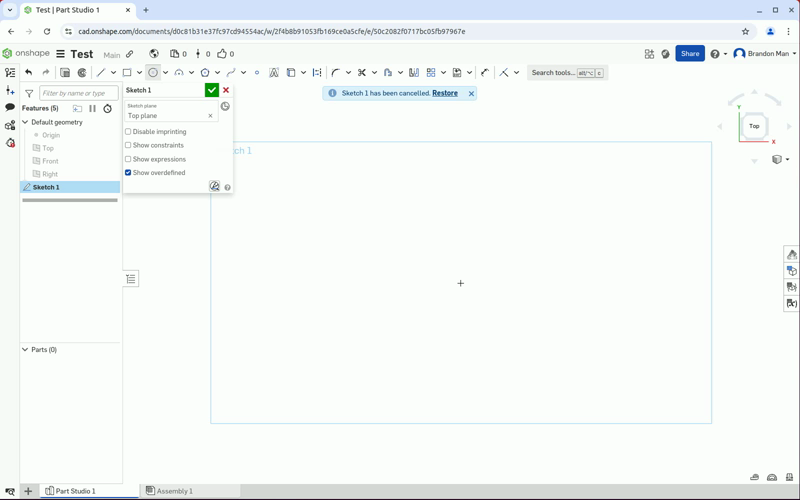
key_up(shift)
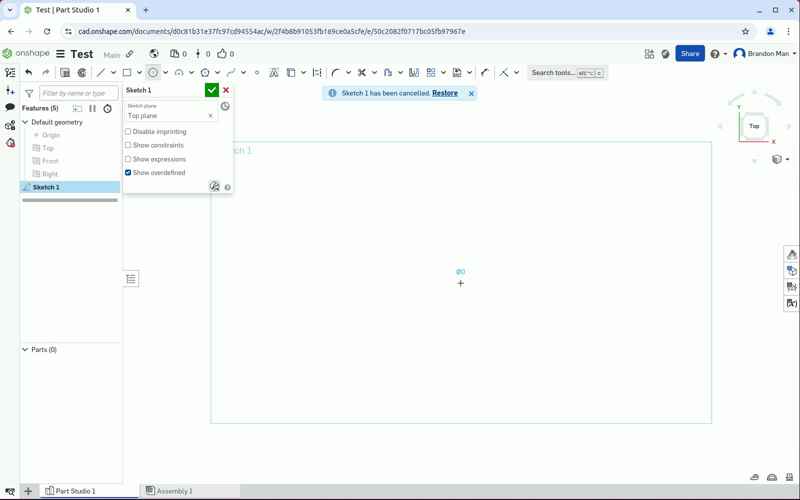
mouse_move(533, 282)
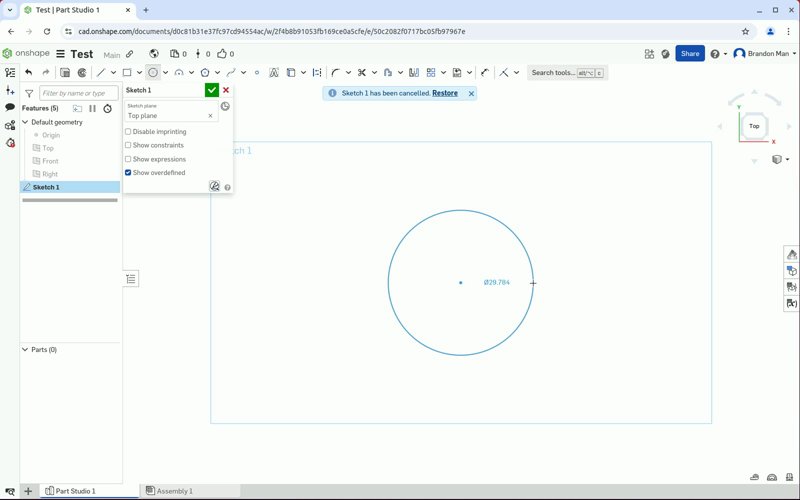
click(533, 282)
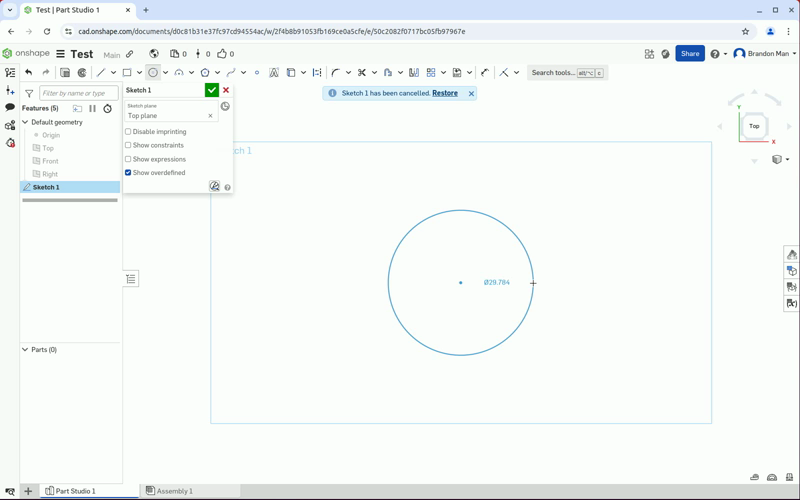
key(esc)
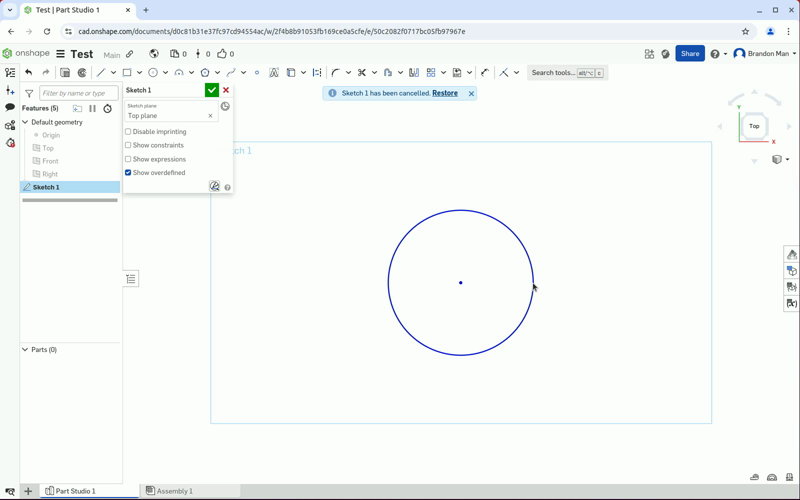
mouse_move(476, 334)
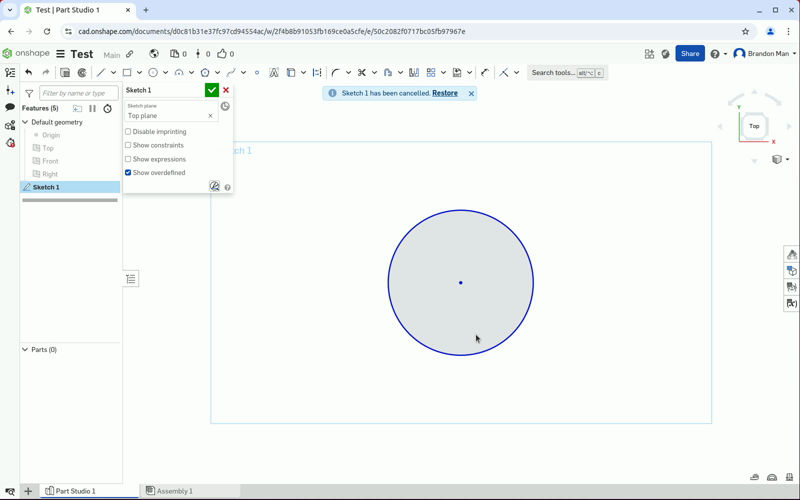
click(476, 334)
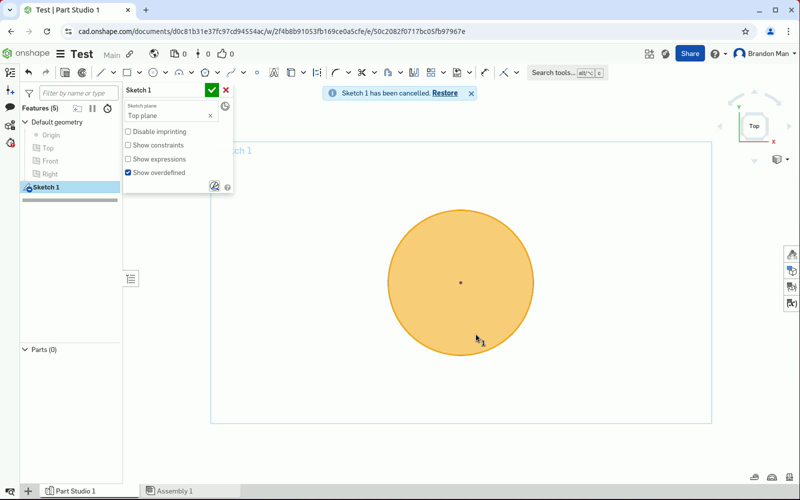
mouse_move(73, 352)
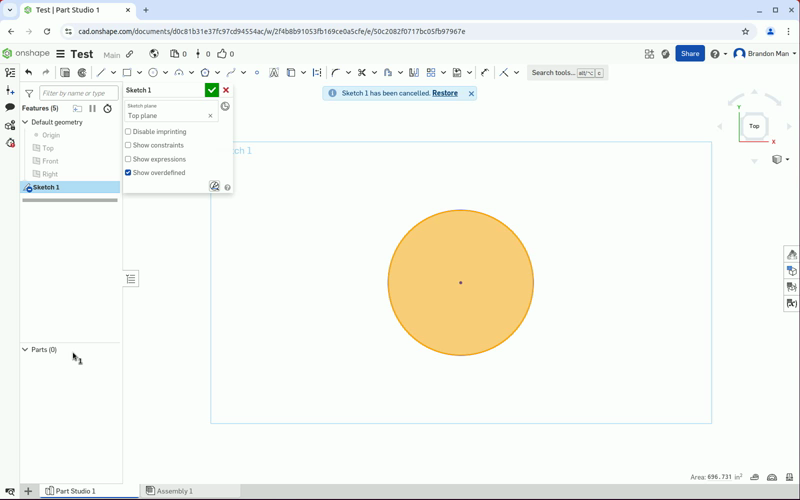
key(shift+y)
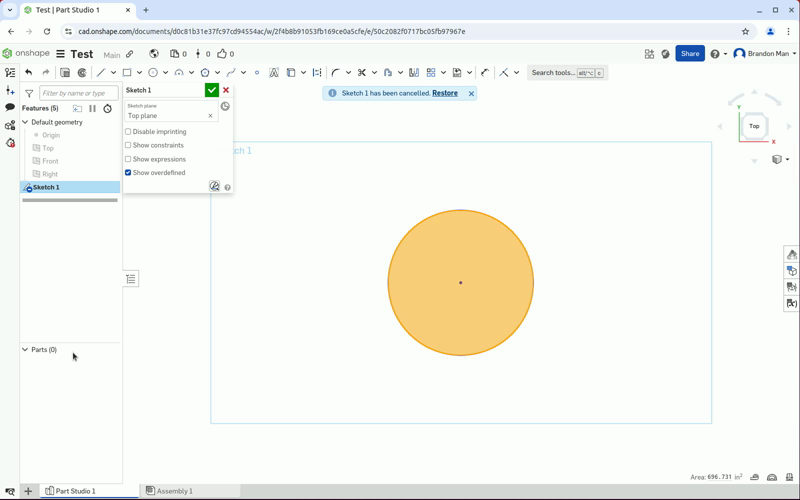
key(shift+e)
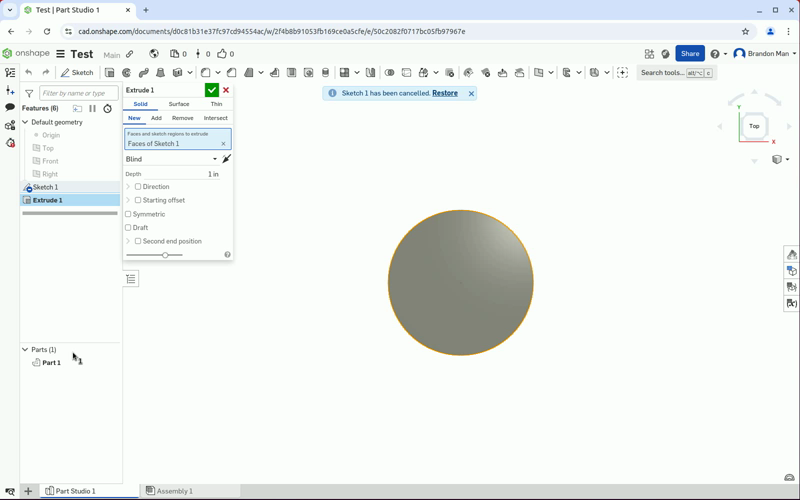
mouse_move(143, 106)
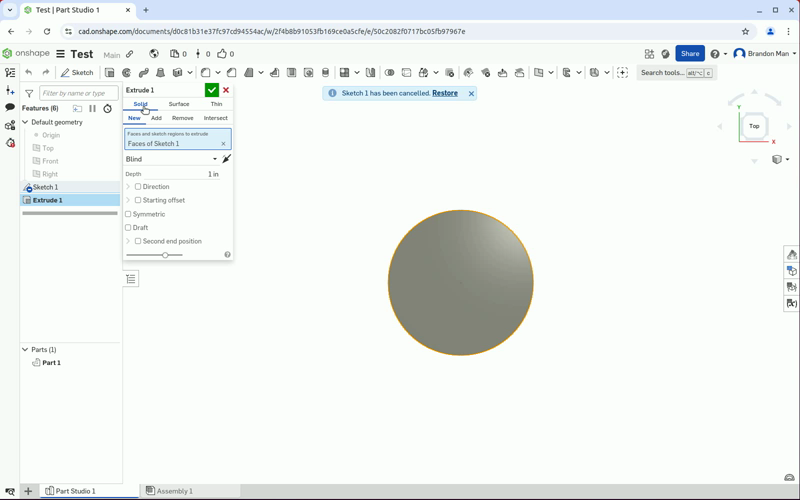
click(143, 106)
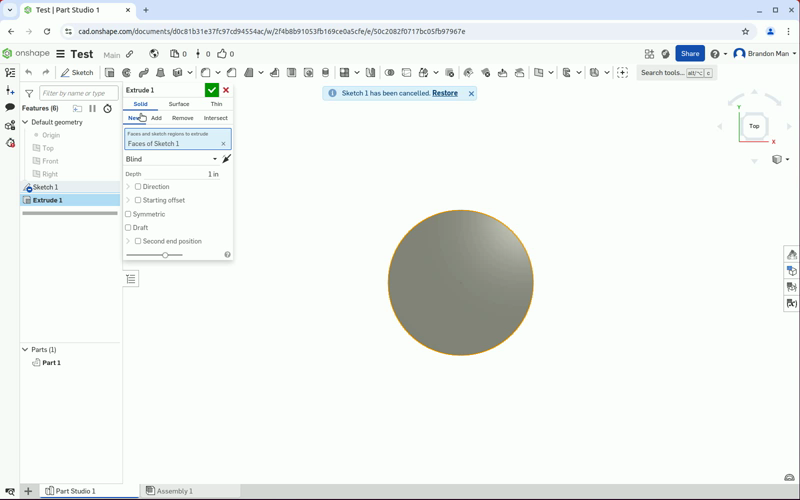
mouse_move(137, 120)
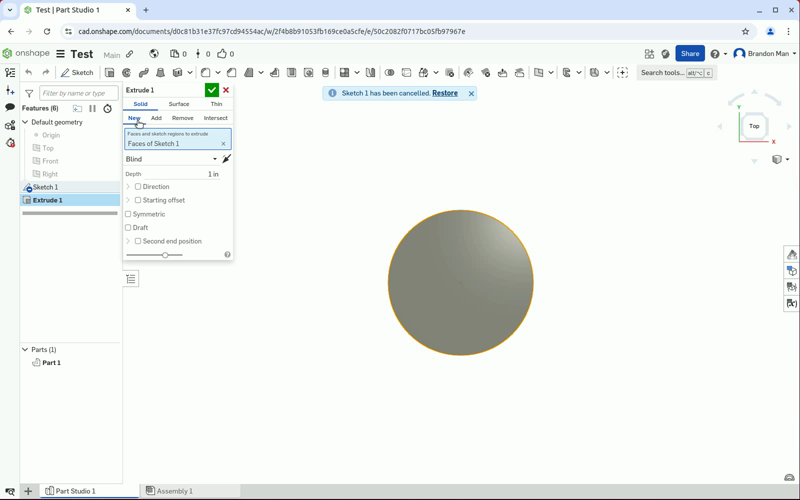
click(137, 120)
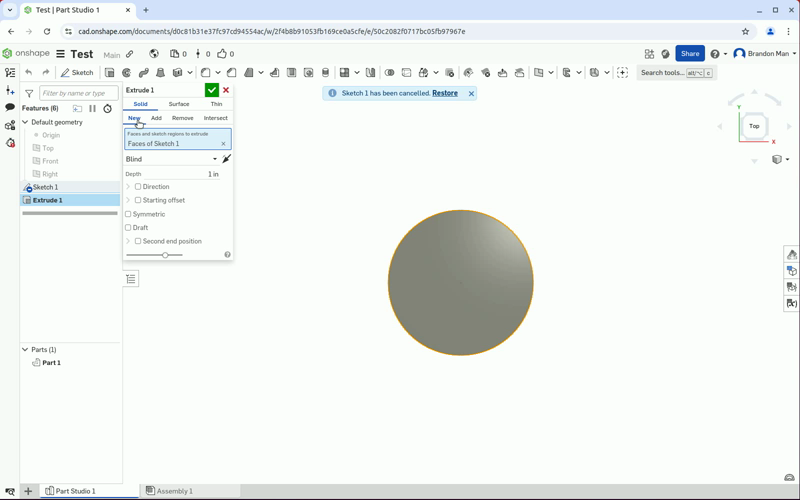
key(tab, 4)
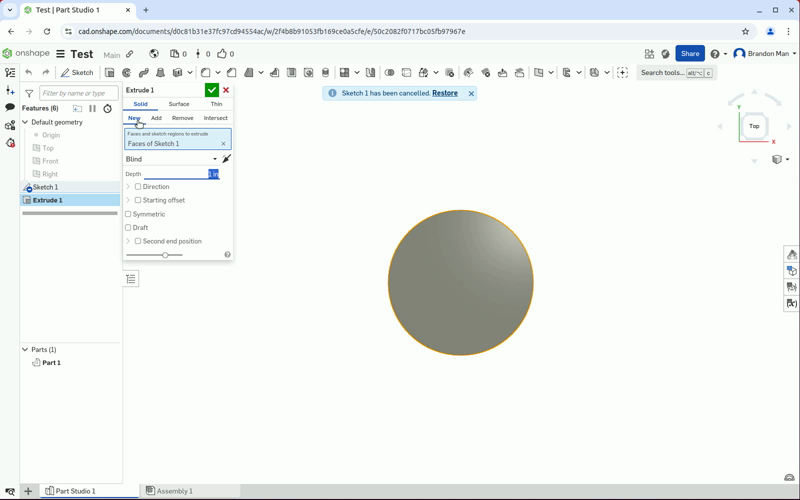
text(8.184)
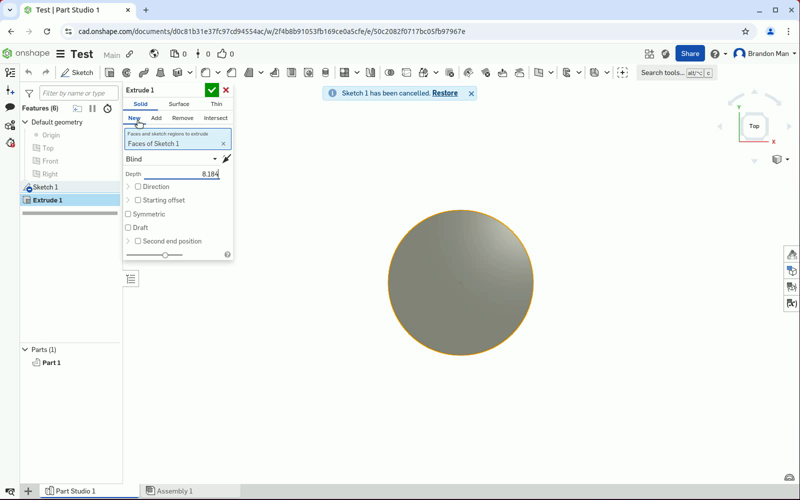
key(enter)
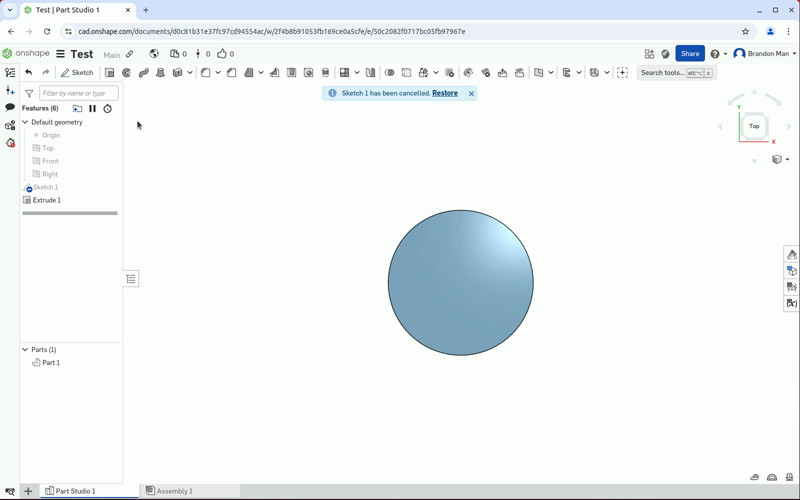
key(shift+h)
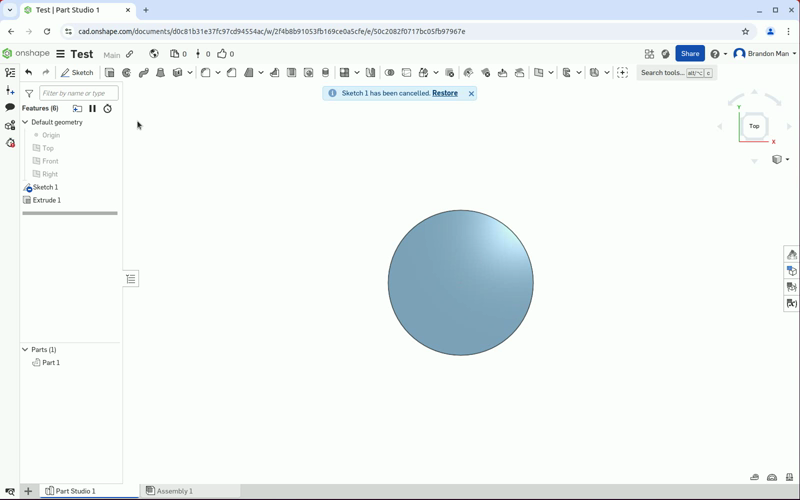
key(shift+h)
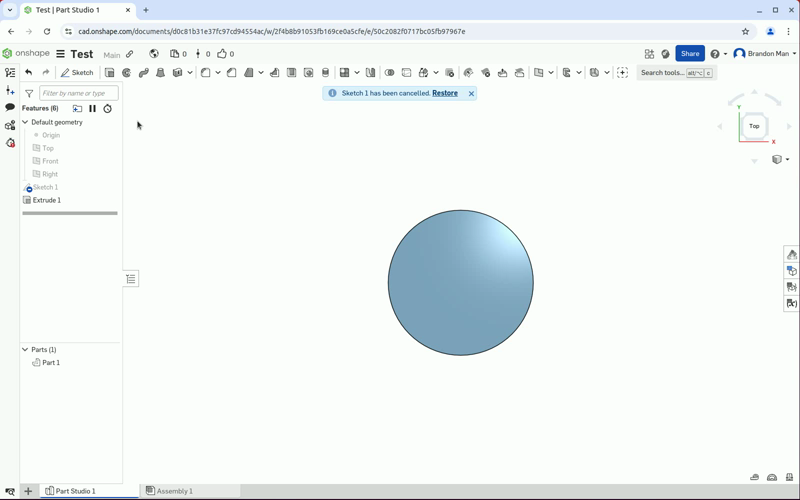
mouse_move(73, 189)
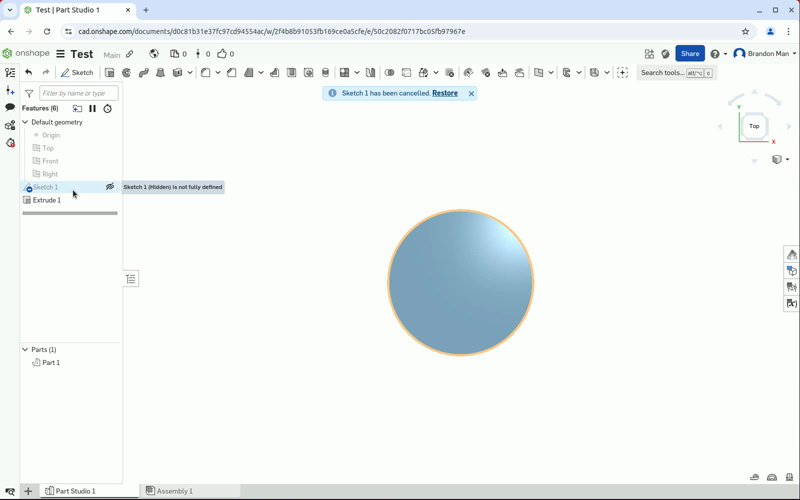
click(73, 189)
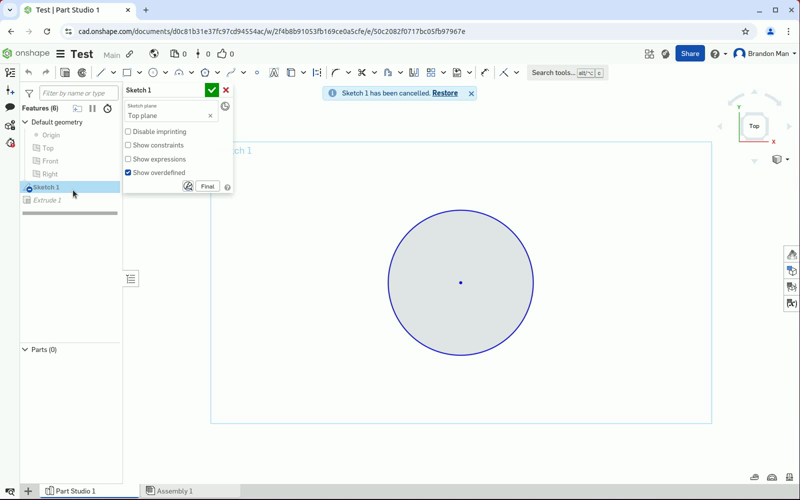
mouse_move(229, 92)
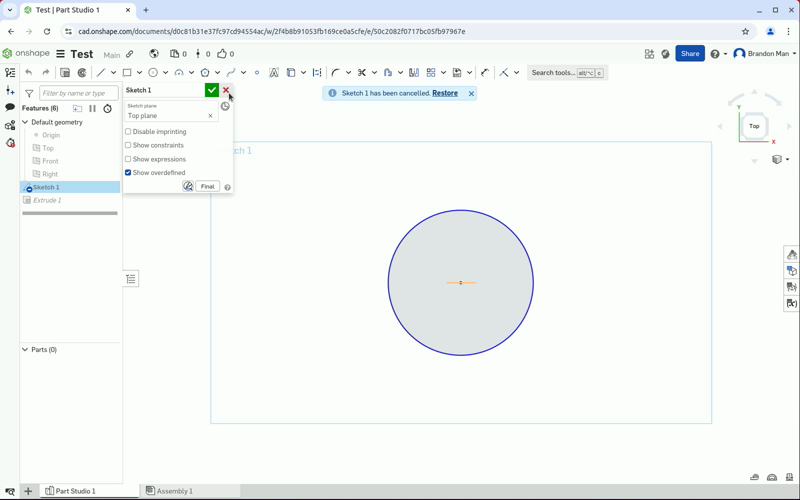
click(229, 92)
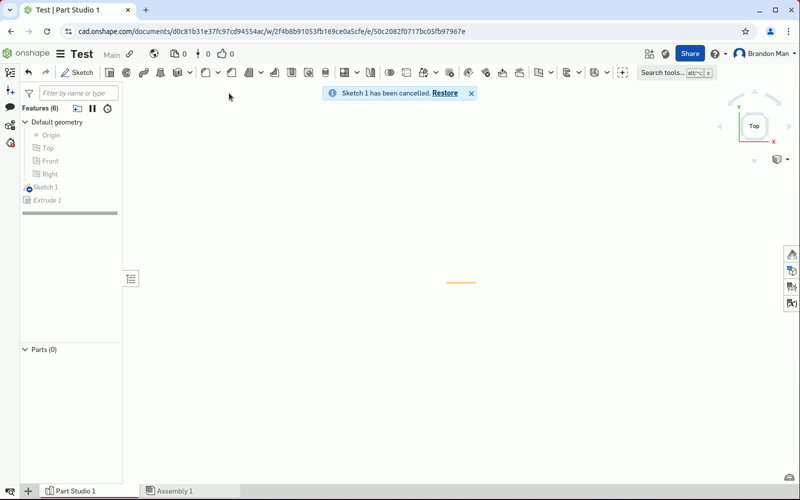
mouse_move(541, 75)
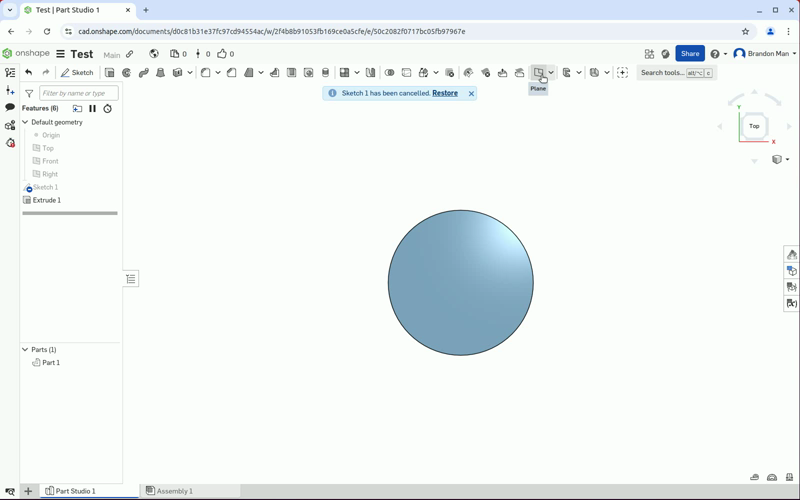
click(541, 75)
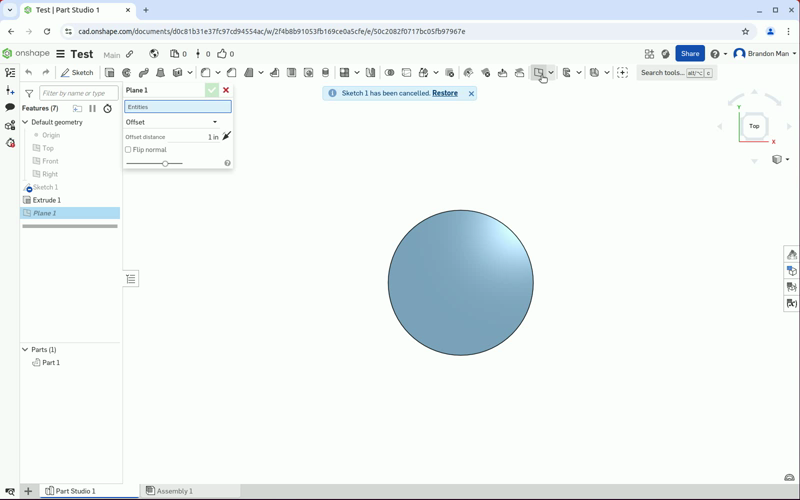
mouse_move(73, 150)
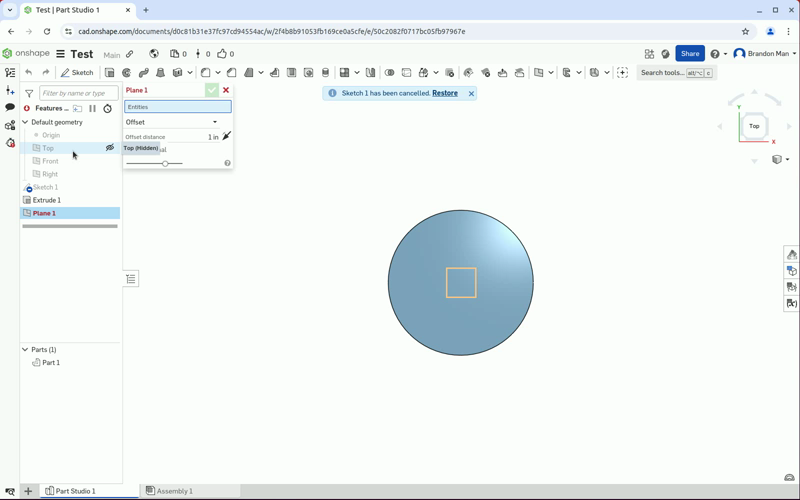
click(73, 150)
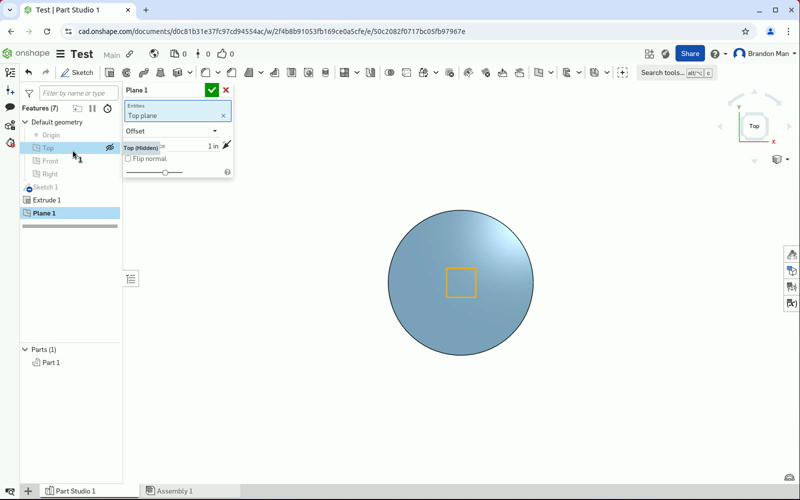
key(tab, 2)
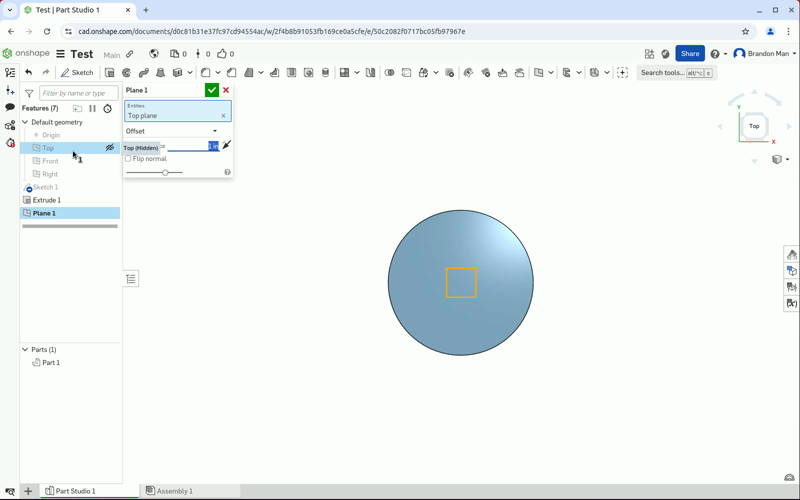
text(8.196)
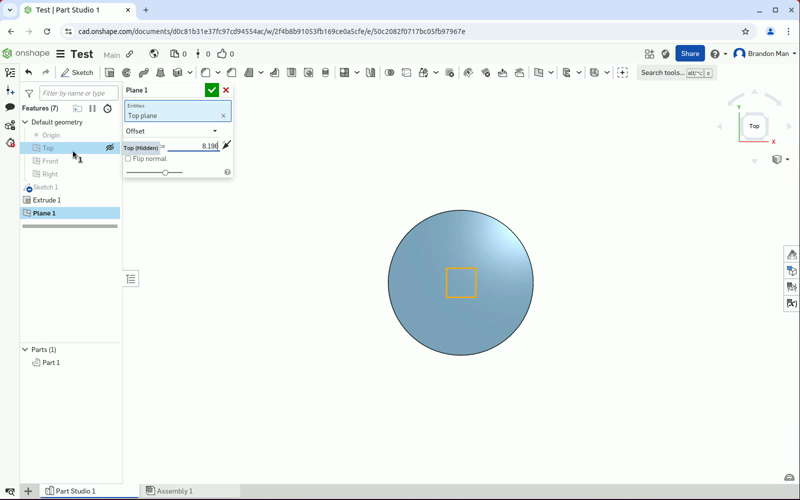
key(enter, 2)
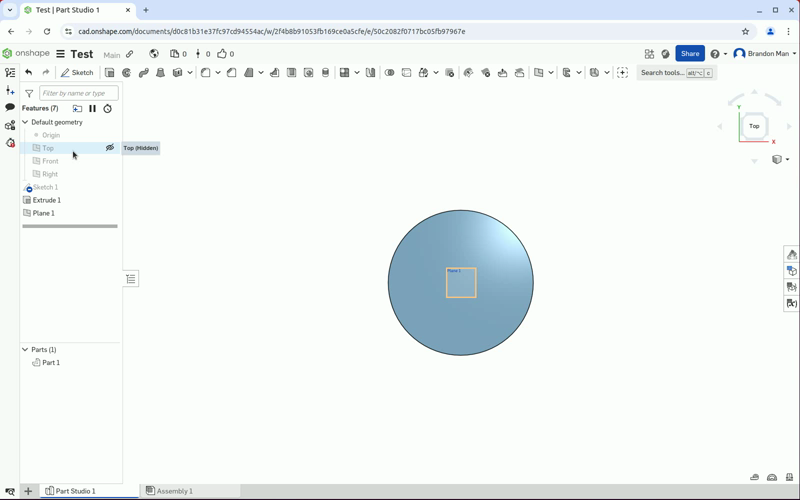
key(shift+s)
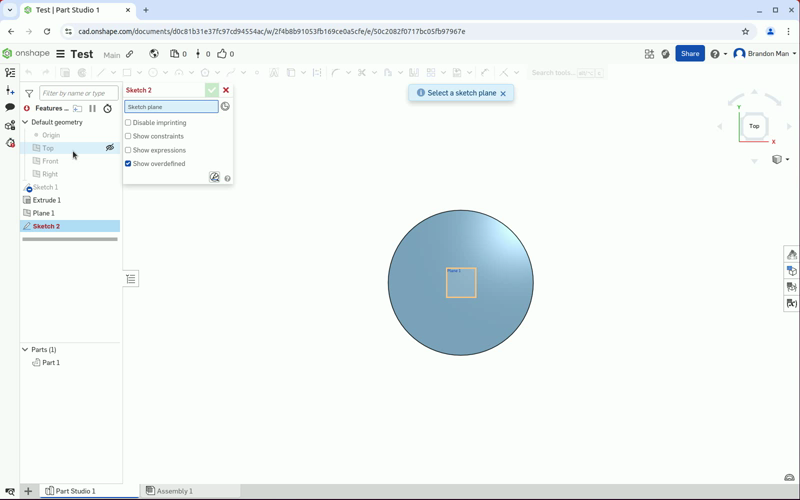
mouse_move(73, 215)
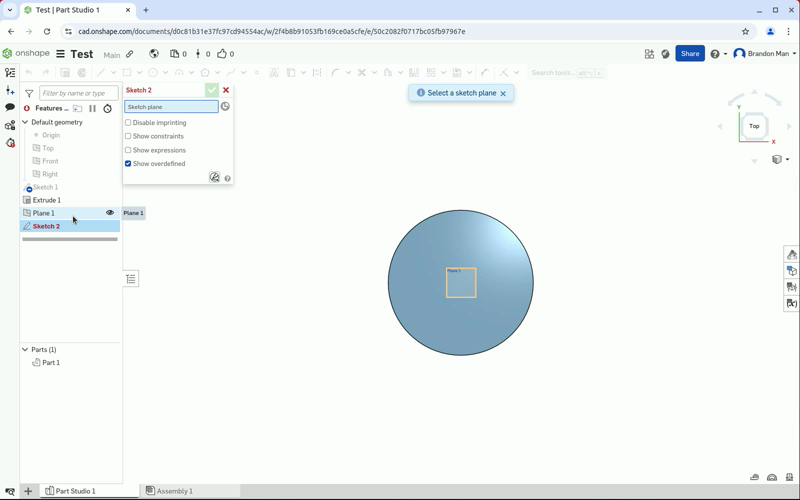
click(73, 215)
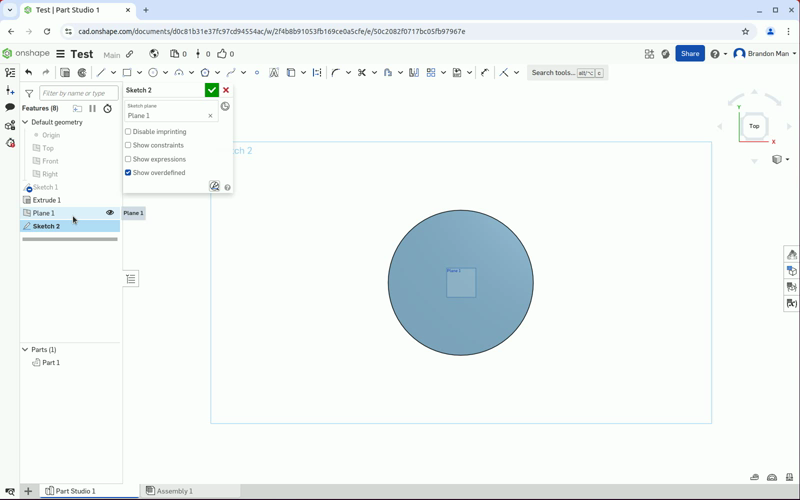
mouse_move(73, 352)
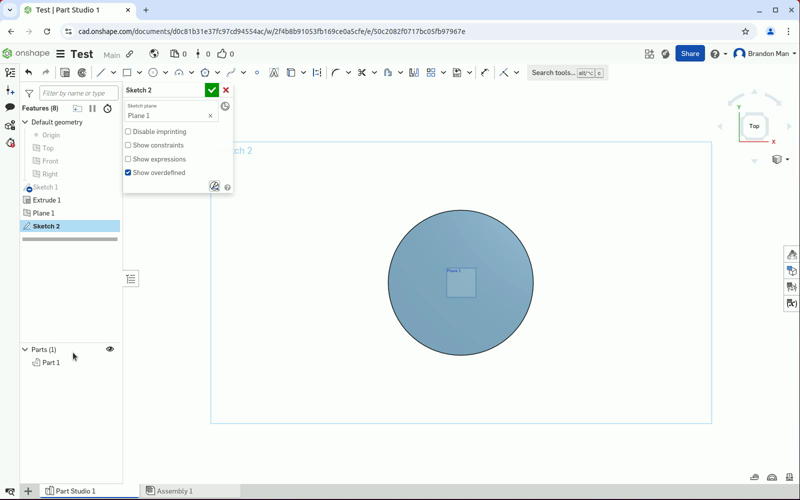
key(y)
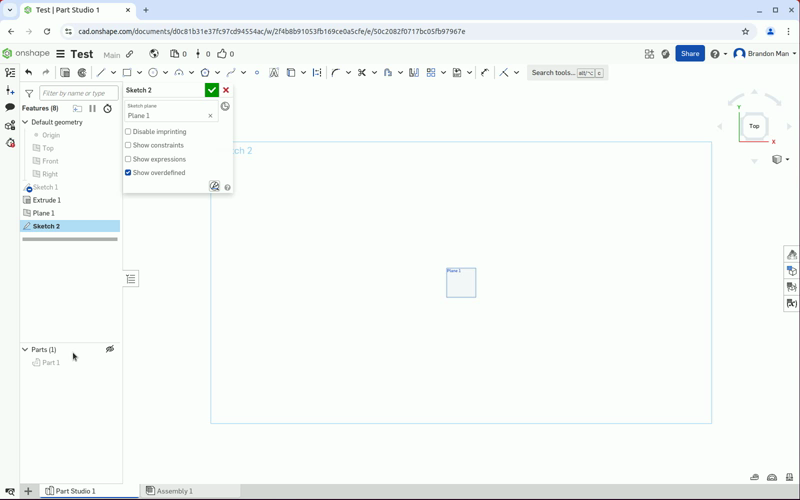
key(c)
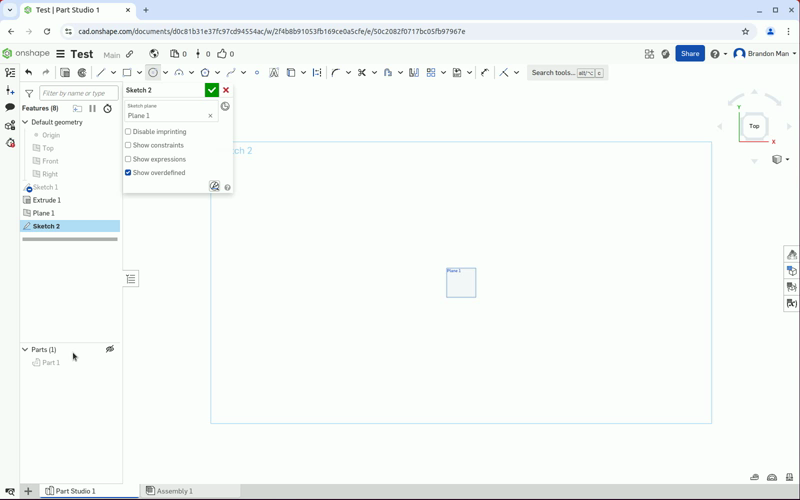
key_down(shift)
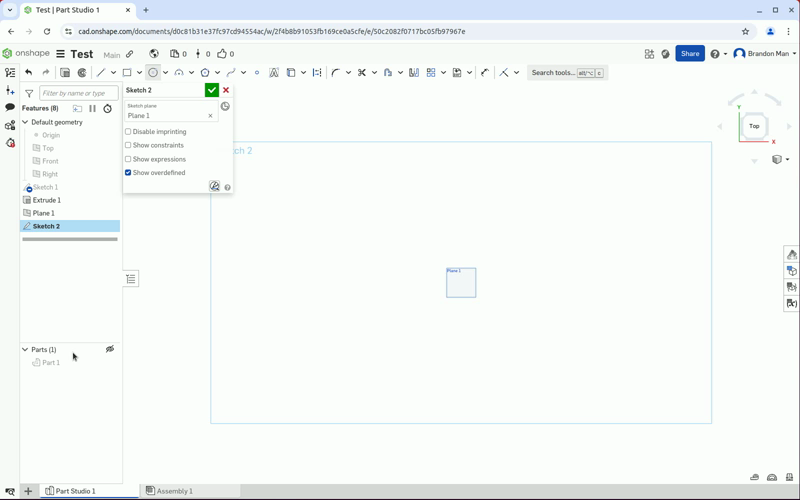
mouse_move(460, 282)
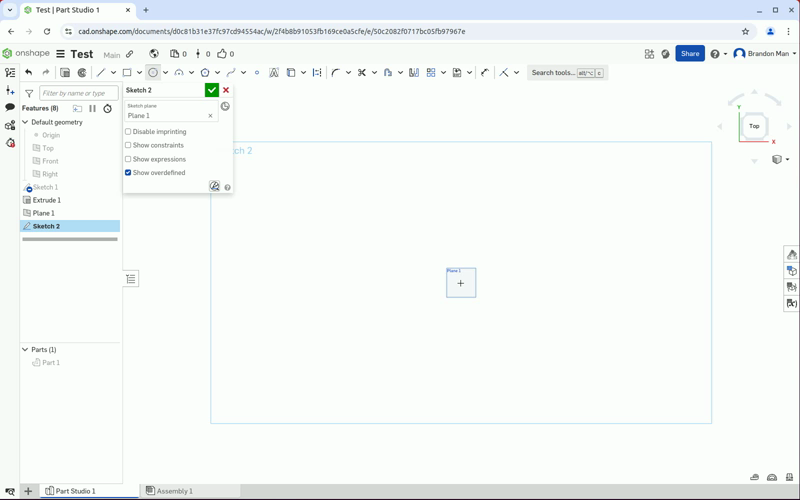
click(460, 282)
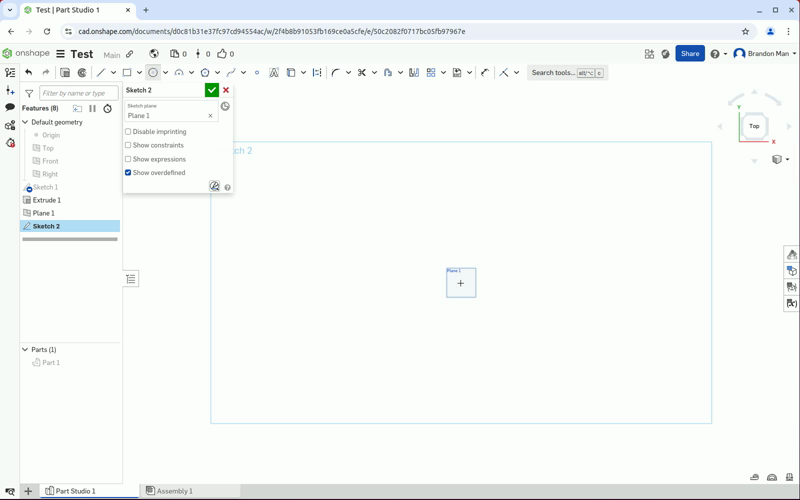
key_up(shift)
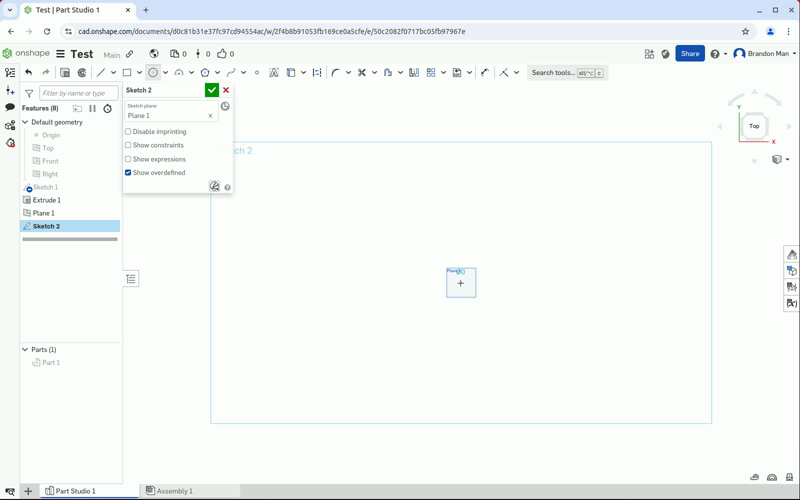
mouse_move(511, 282)
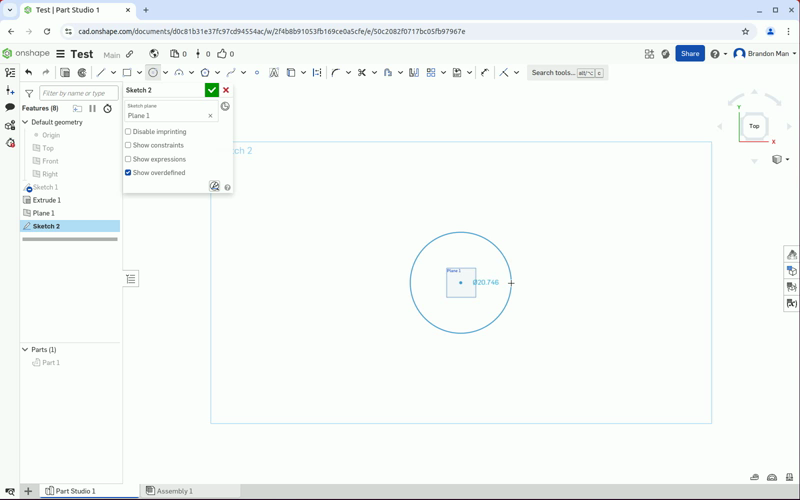
click(511, 282)
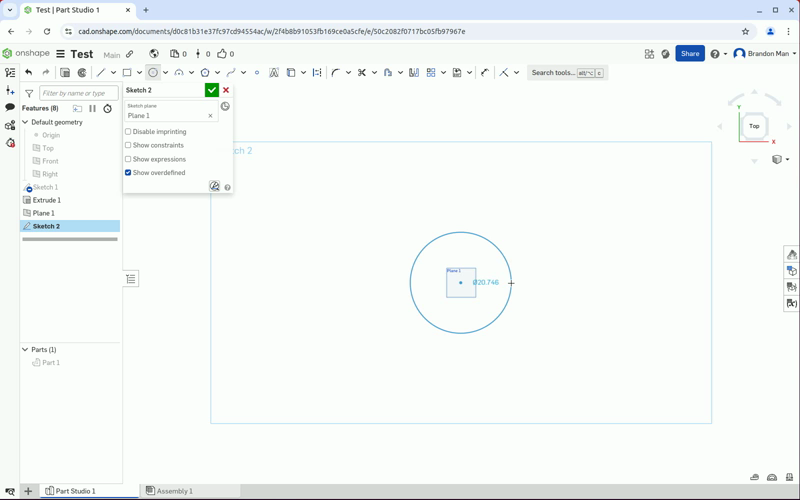
key(esc)
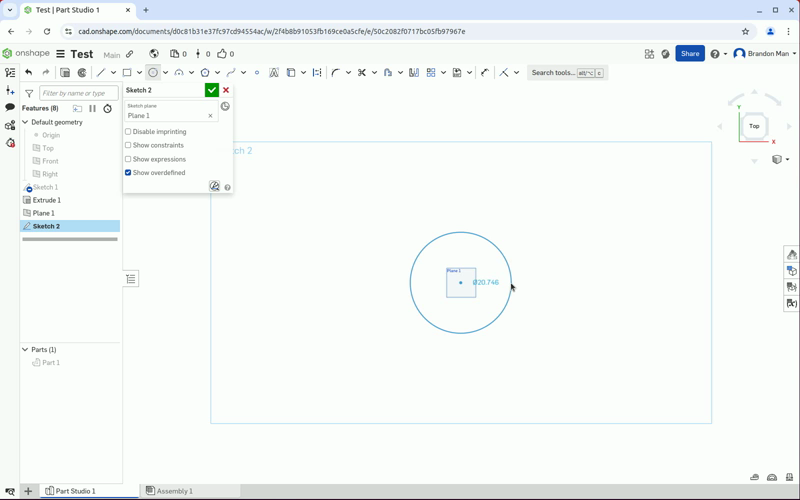
mouse_move(449, 284)
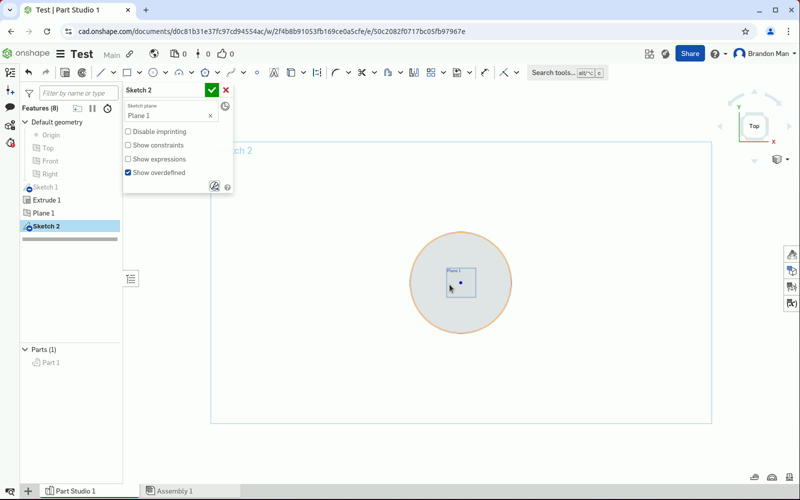
click(449, 284)
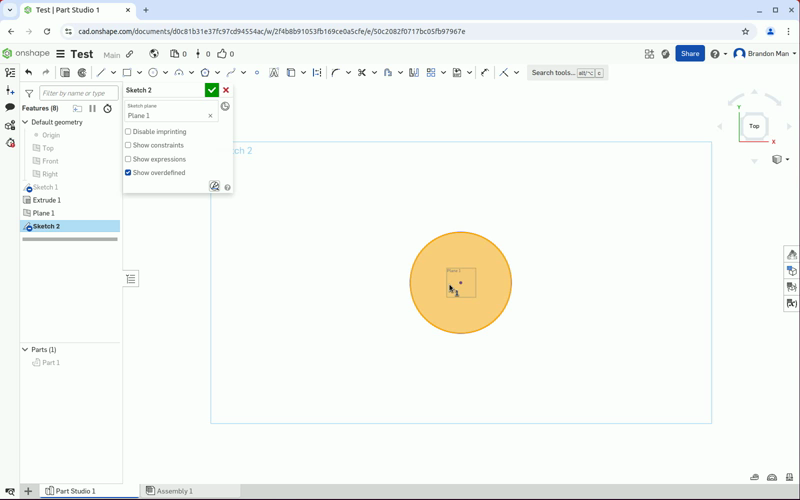
mouse_move(73, 352)
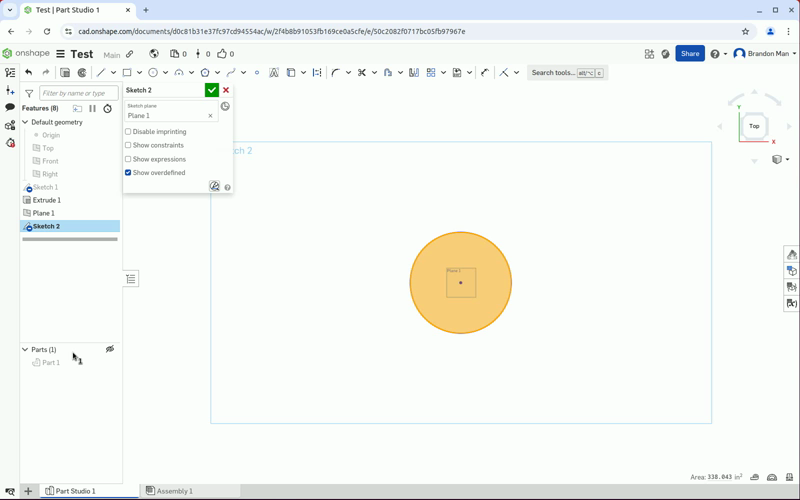
key(shift+y)
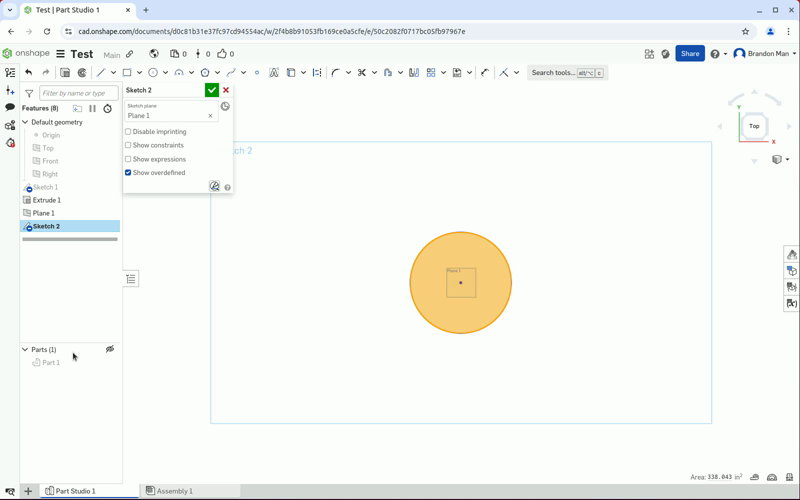
key(shift+e)
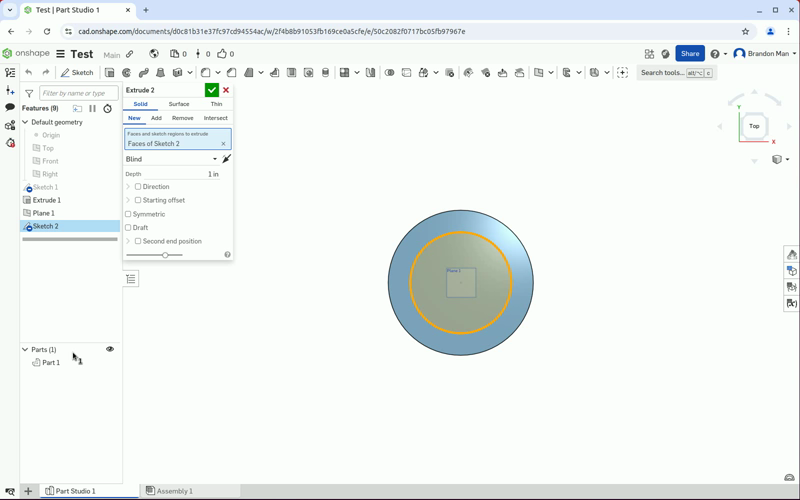
mouse_move(143, 106)
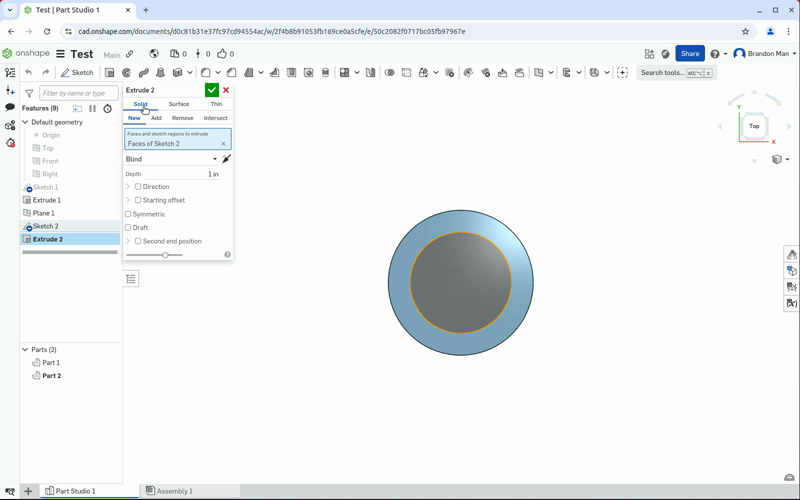
click(143, 106)
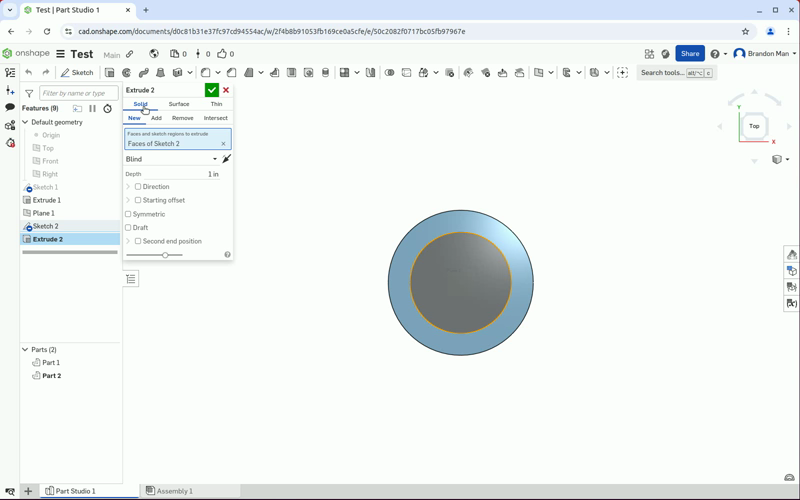
mouse_move(137, 120)
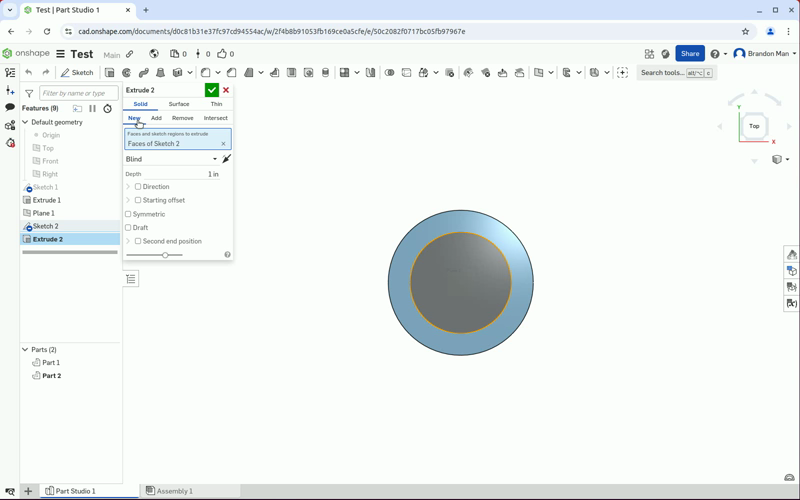
click(137, 120)
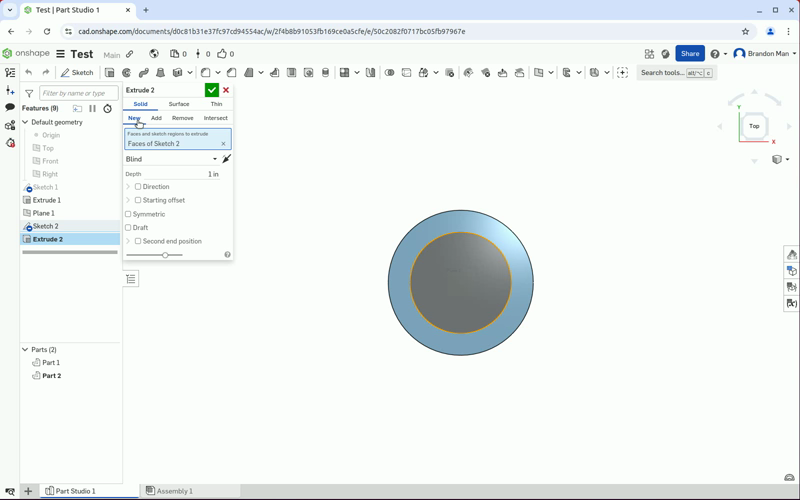
key(tab, 4)
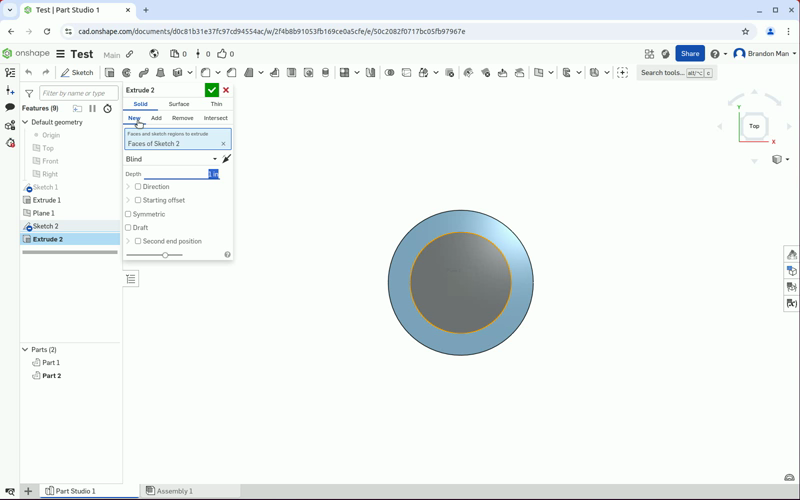
text(11.554)
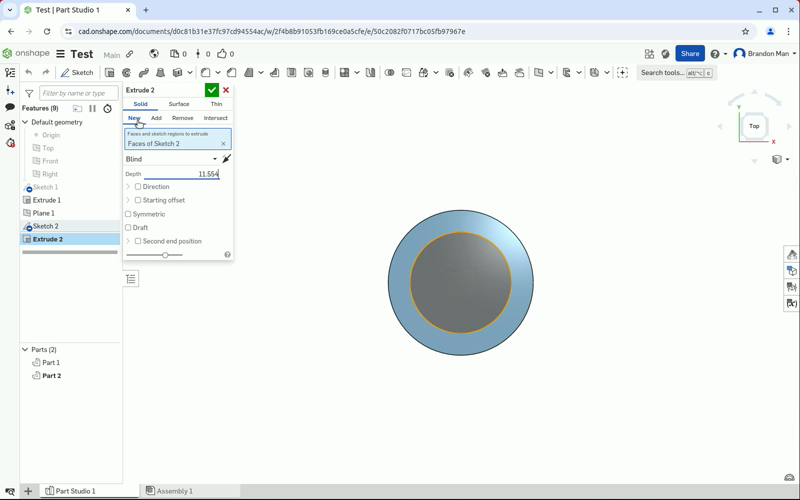
key(enter)
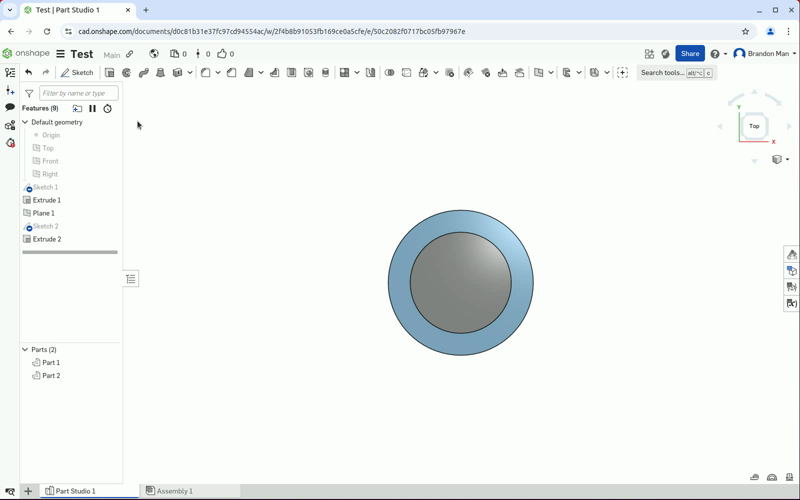
key(shift+h)
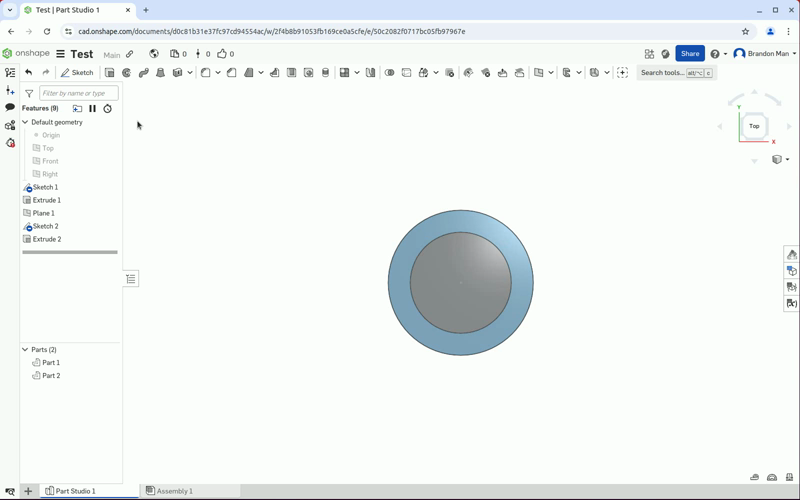
key(shift+h)
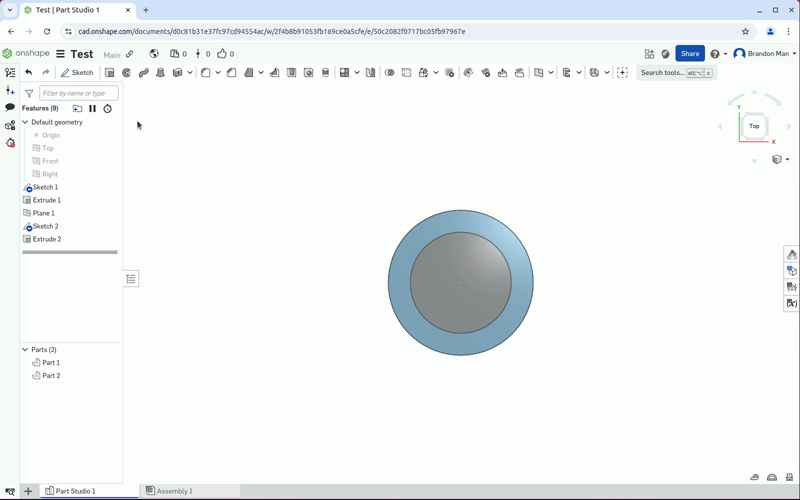
key(shift+7)
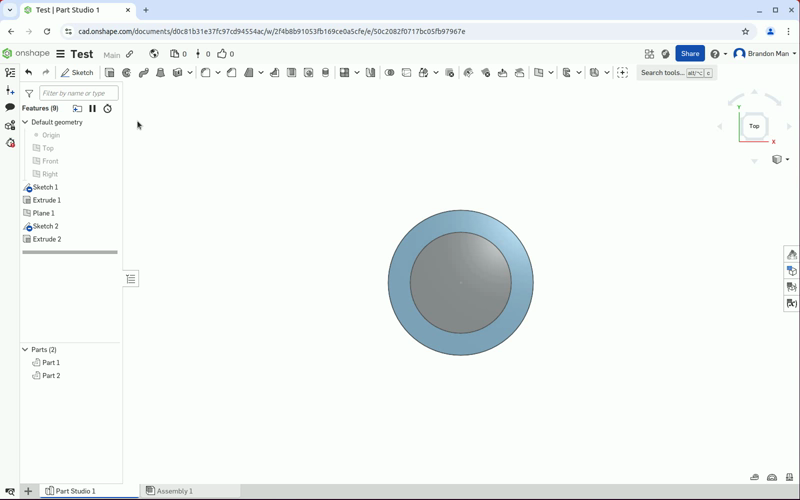
key(up, 3)
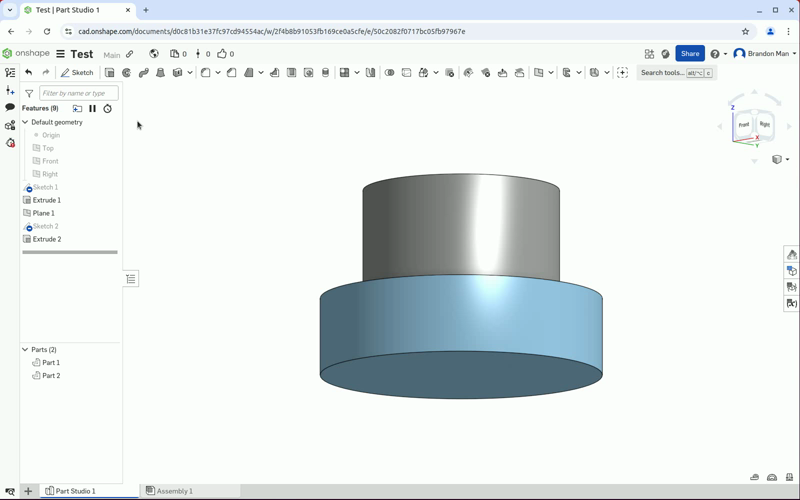
key(left, 3)
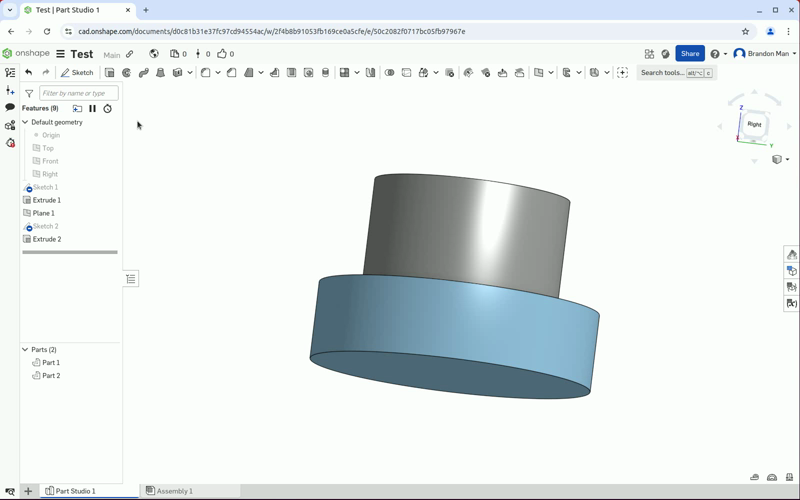
key(right, 3)
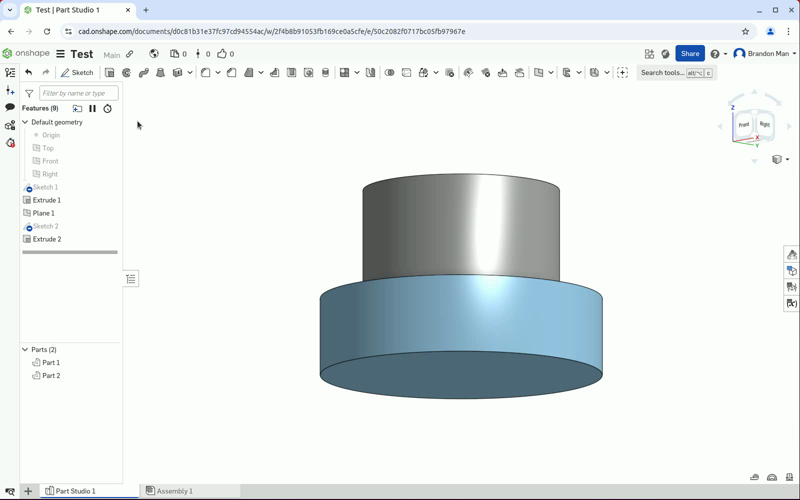
key(down, 3)
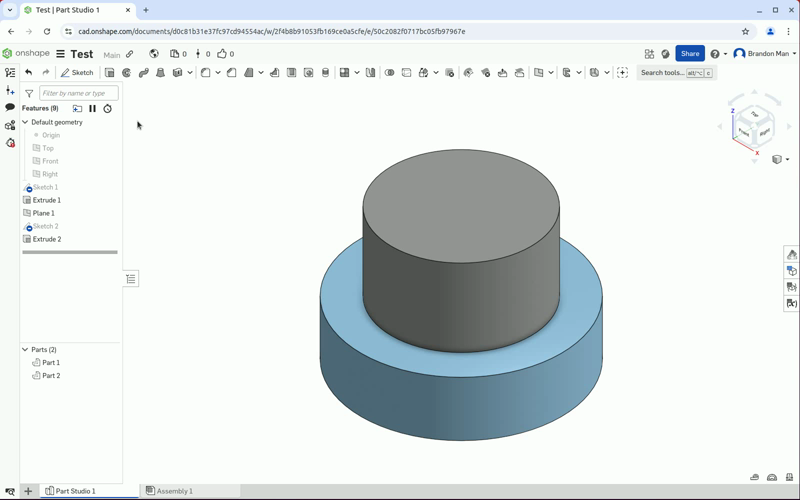
mouse_move(73, 189)
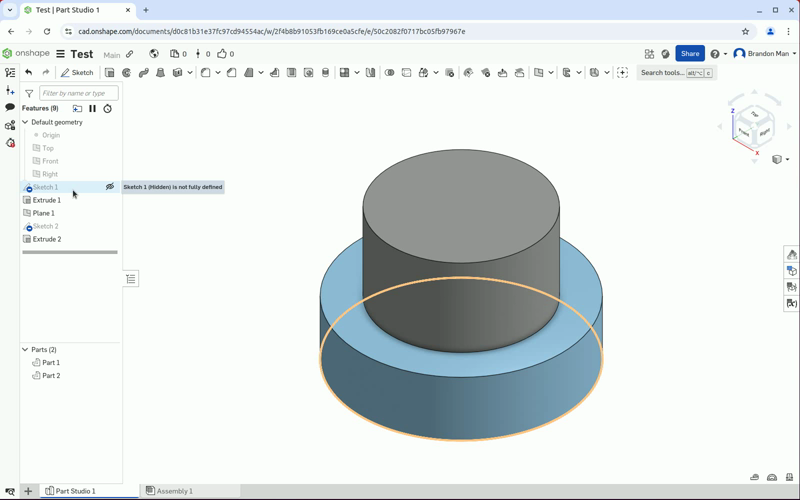
click(73, 189)